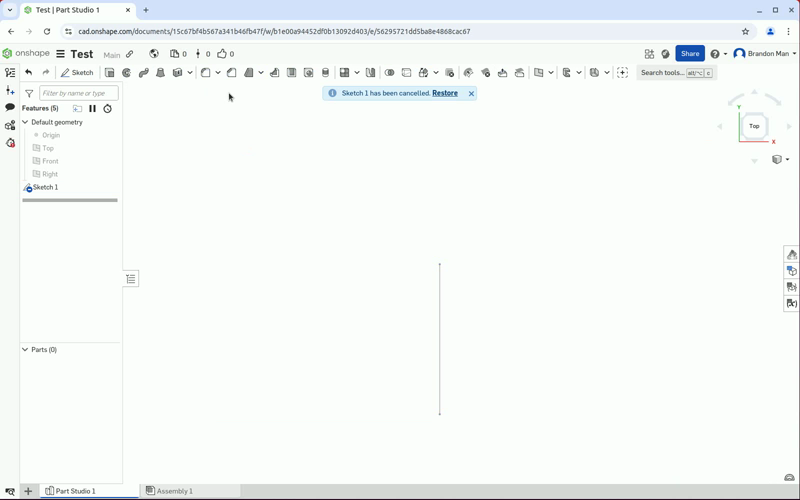
key(shift+h)
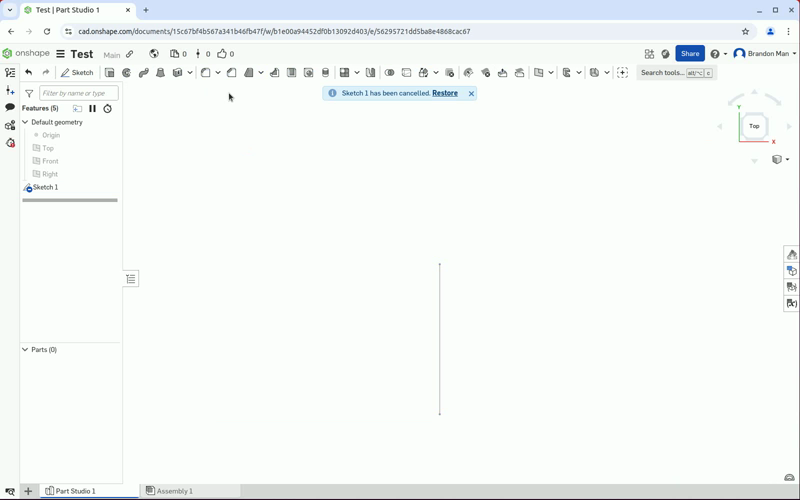
key(shift+s)
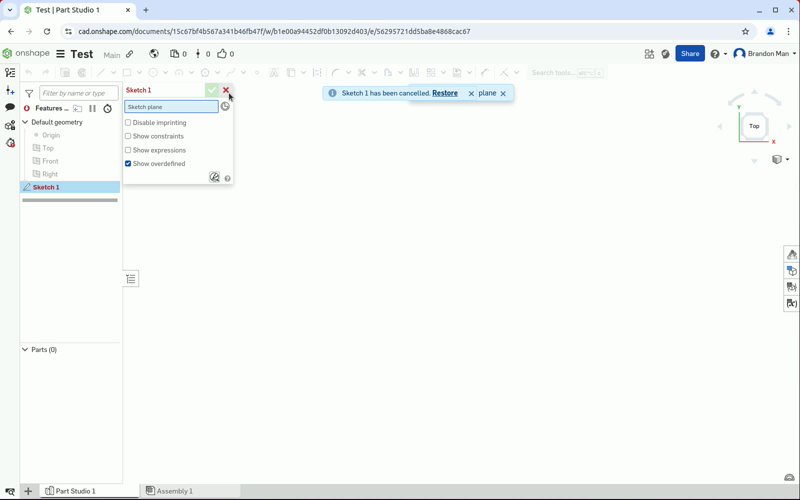
mouse_move(73, 150)
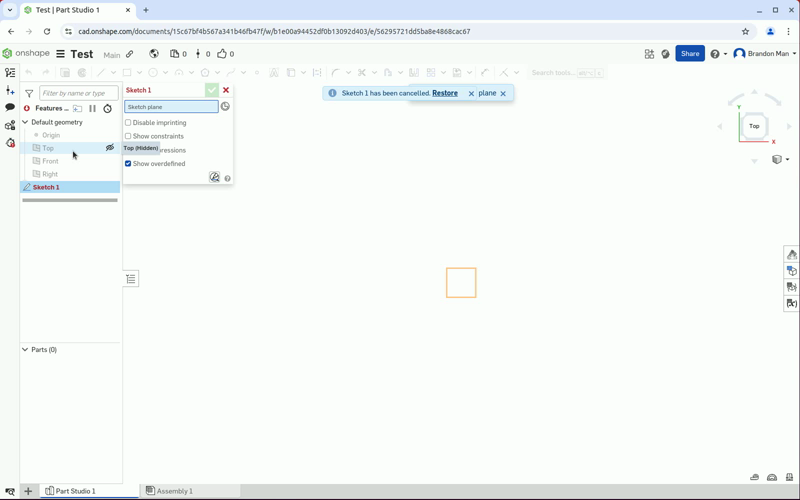
click(73, 150)
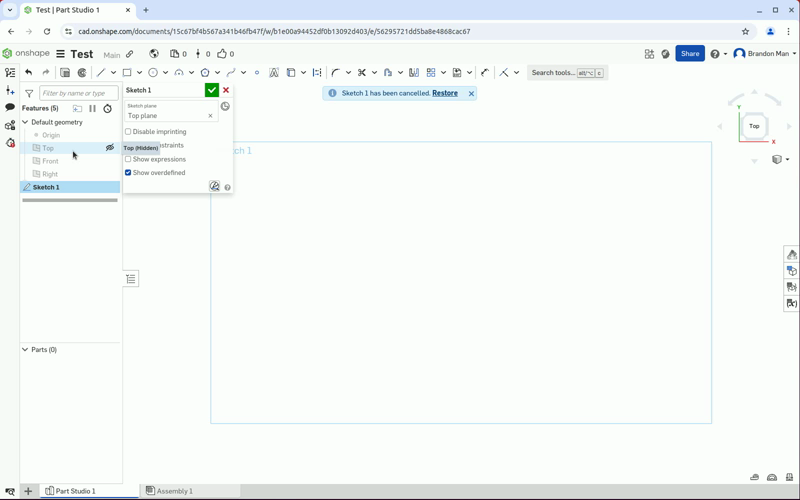
mouse_move(73, 352)
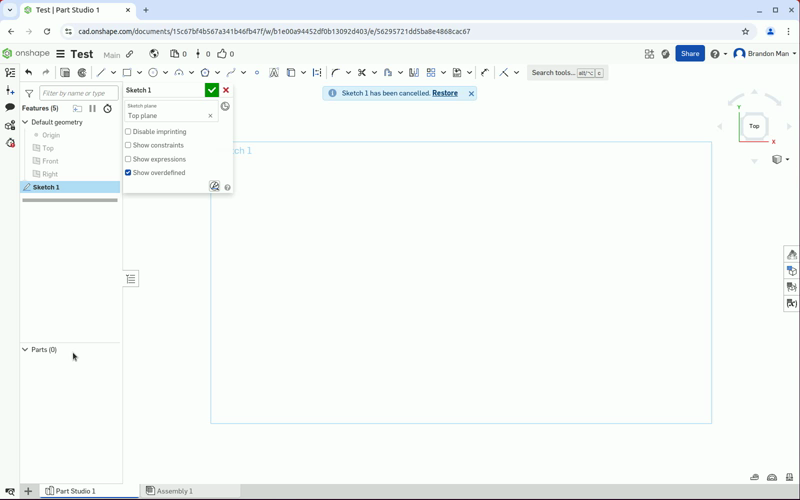
key(y)
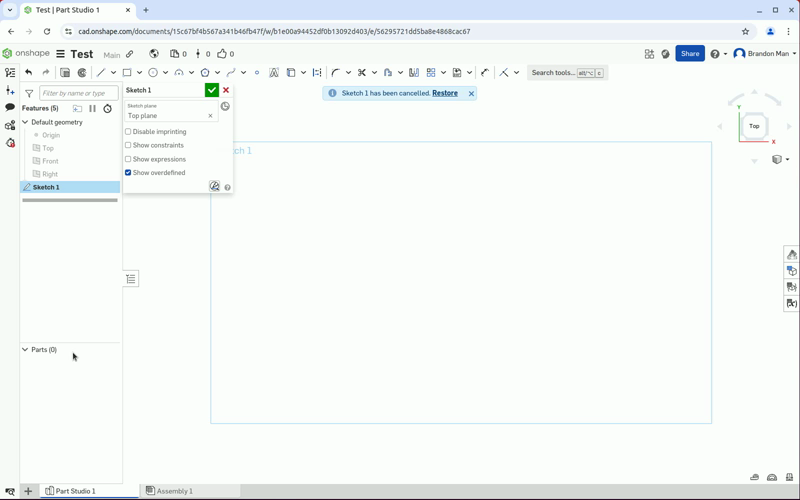
key(c)
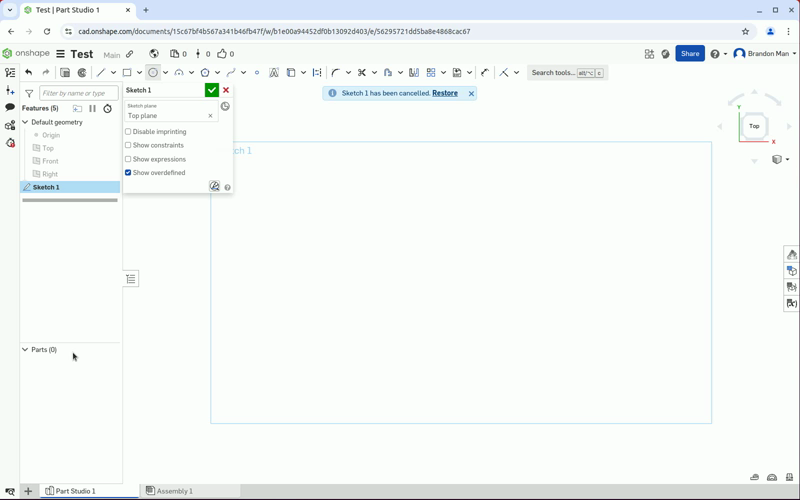
key_down(shift)
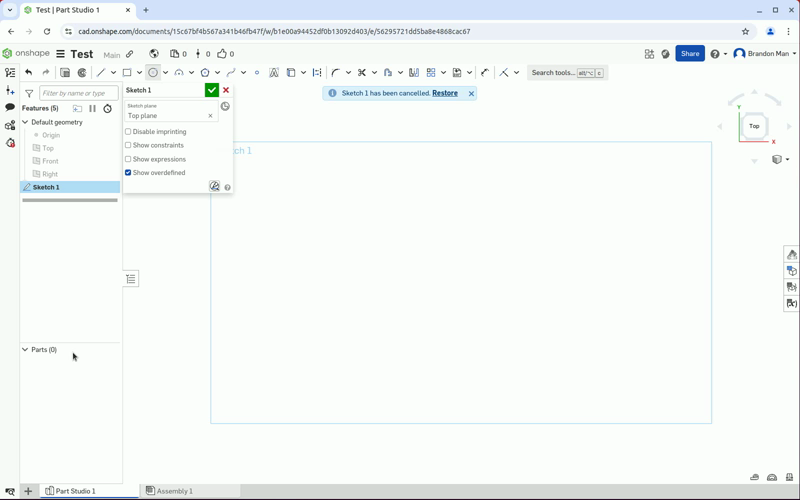
mouse_move(460, 282)
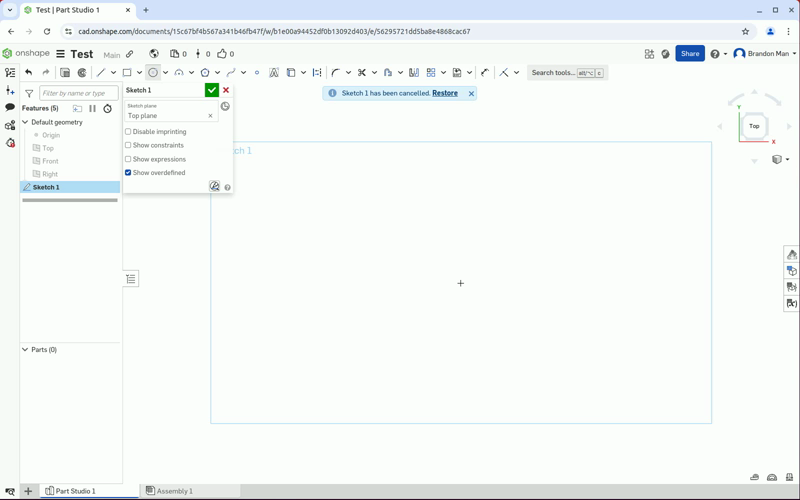
click(460, 282)
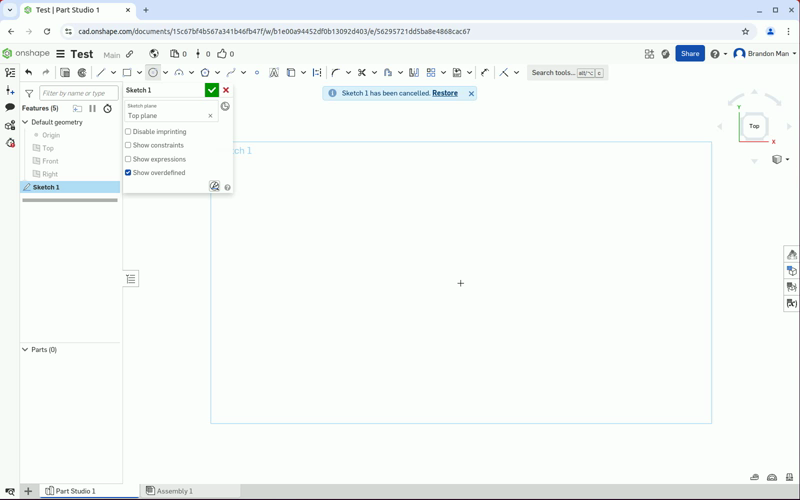
key_up(shift)
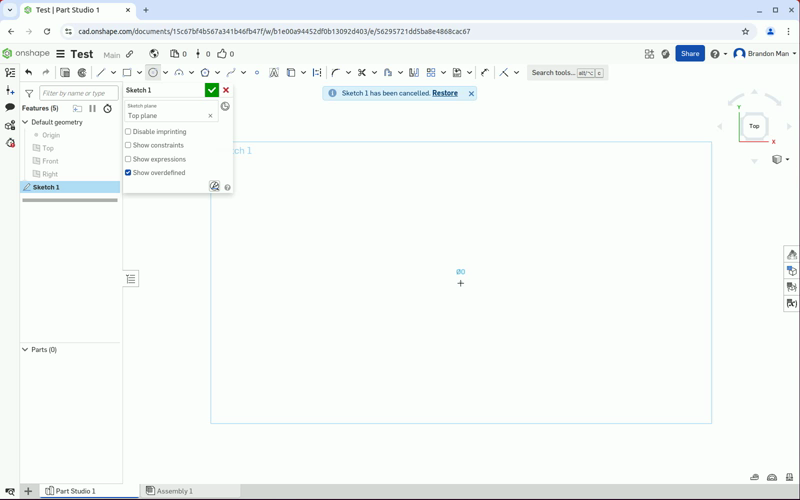
mouse_move(533, 282)
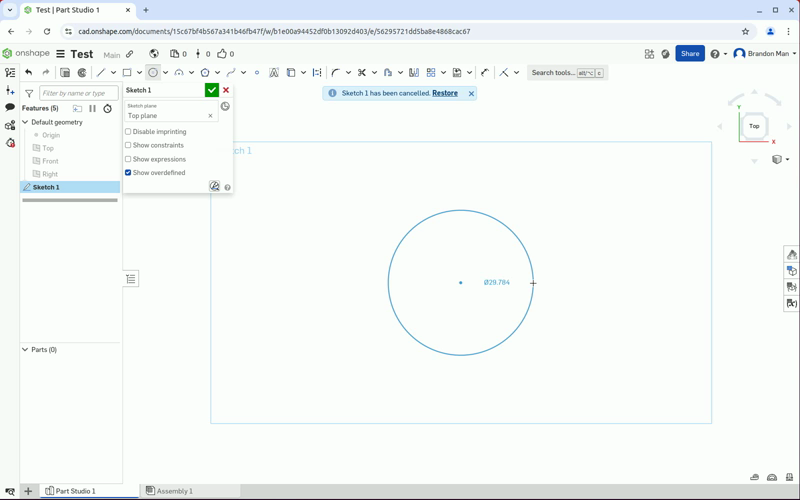
click(533, 282)
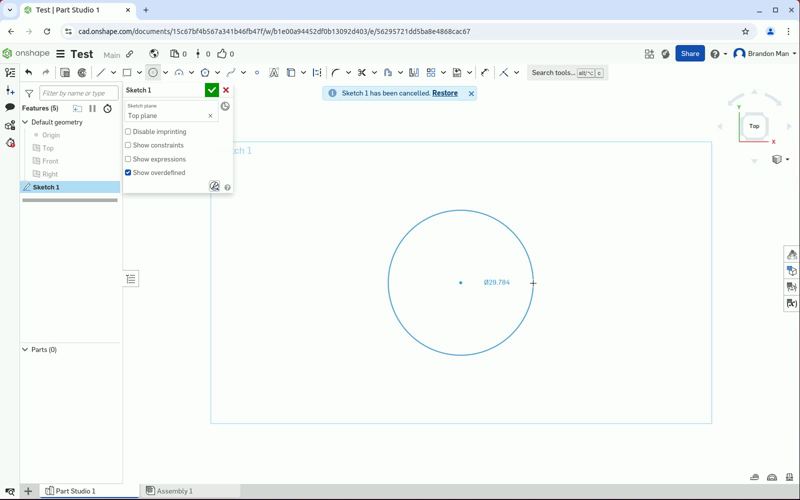
key(esc)
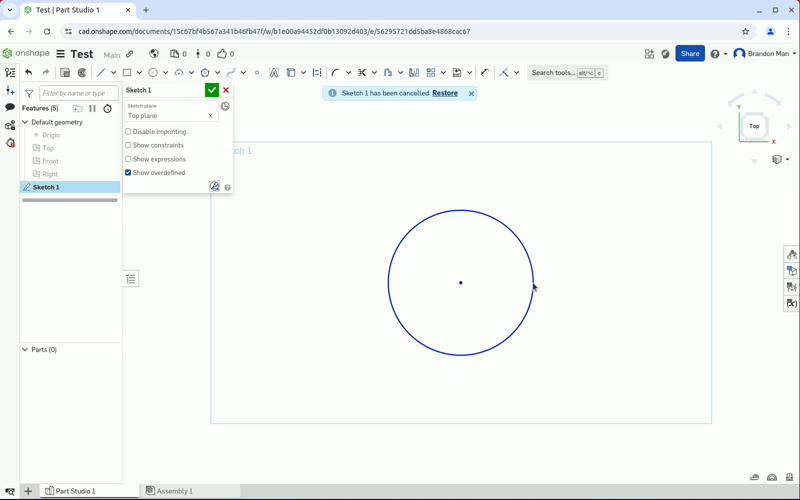
mouse_move(421, 314)
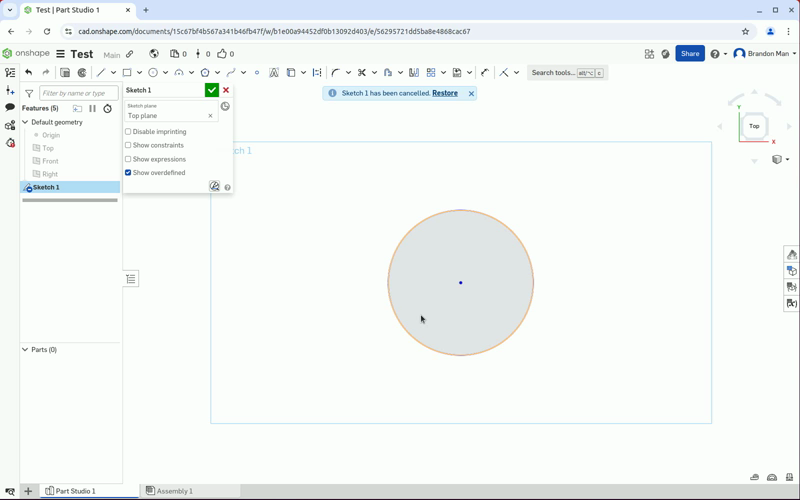
click(421, 314)
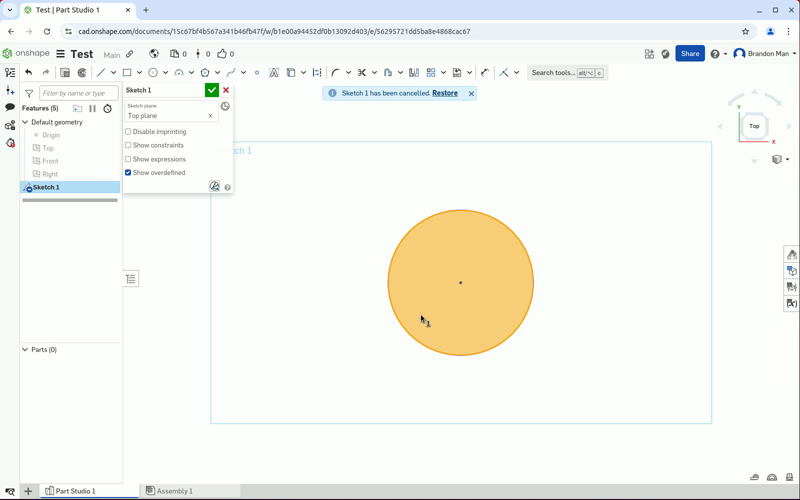
mouse_move(73, 352)
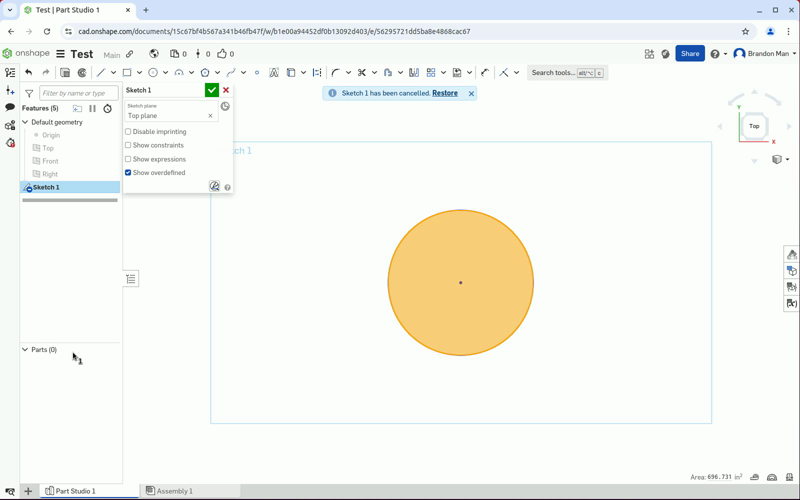
key(shift+y)
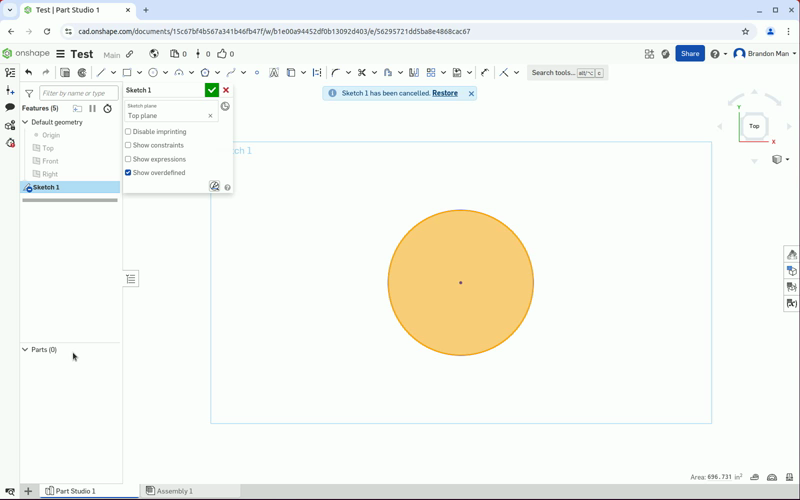
key(shift+e)
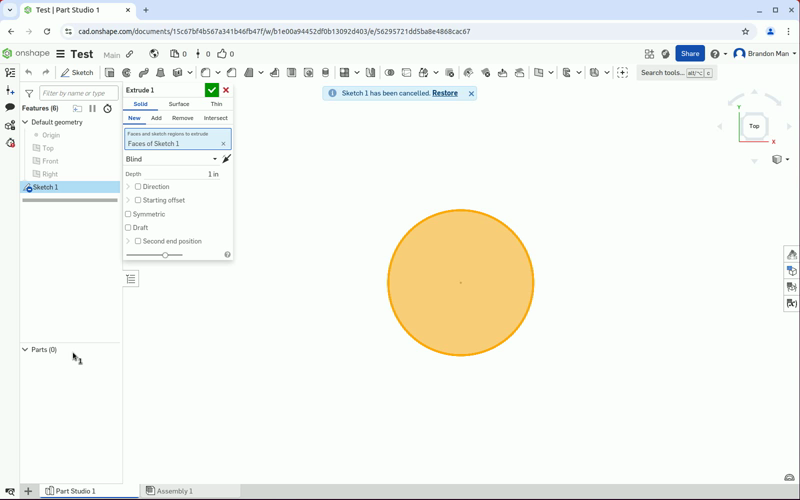
mouse_move(143, 106)
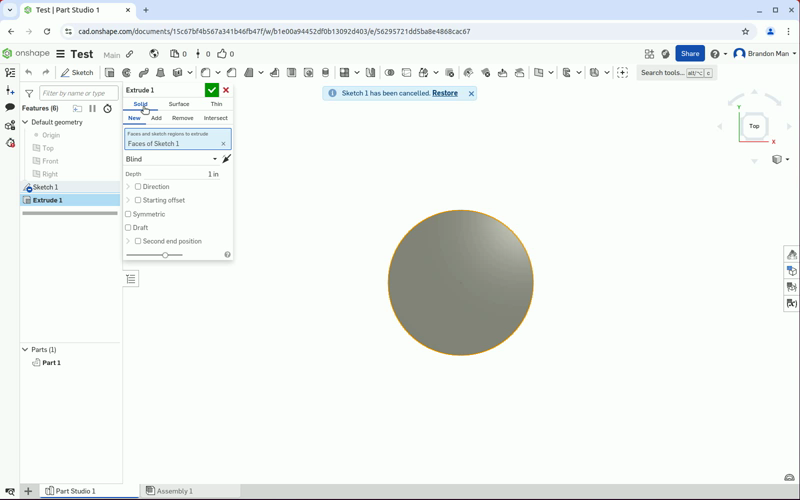
click(143, 106)
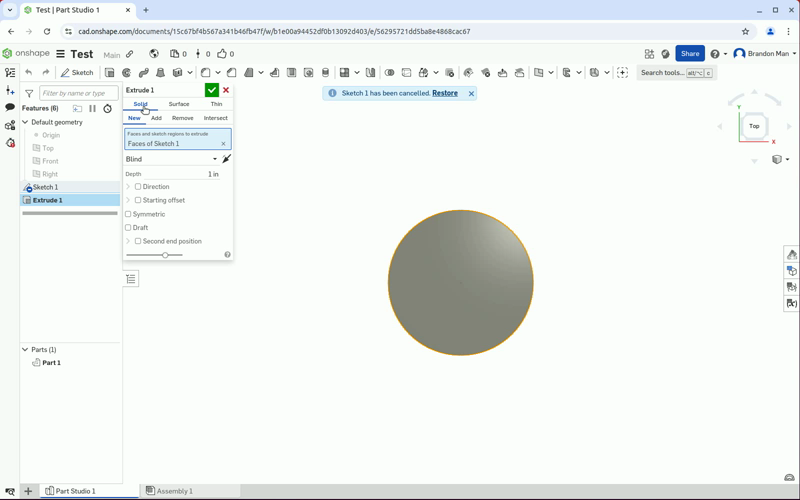
mouse_move(137, 120)
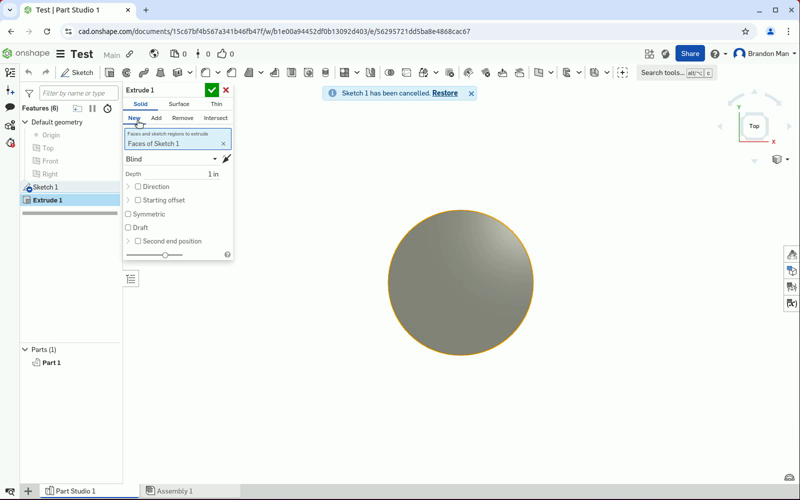
click(137, 120)
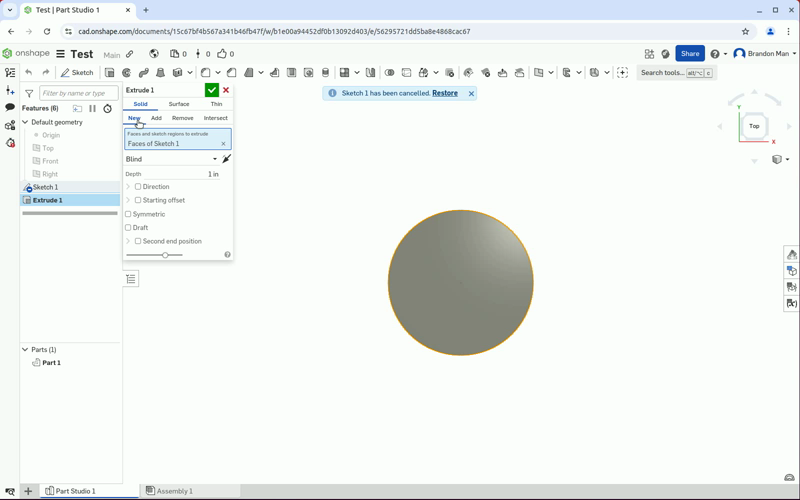
key(tab, 4)
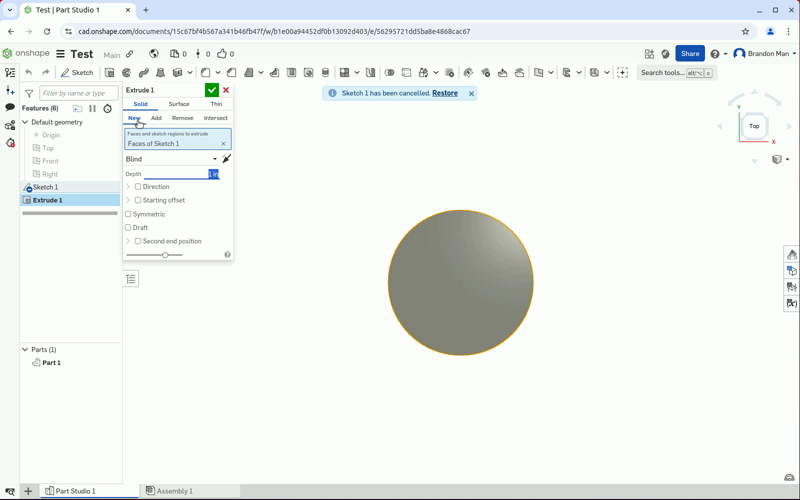
text(8.184)
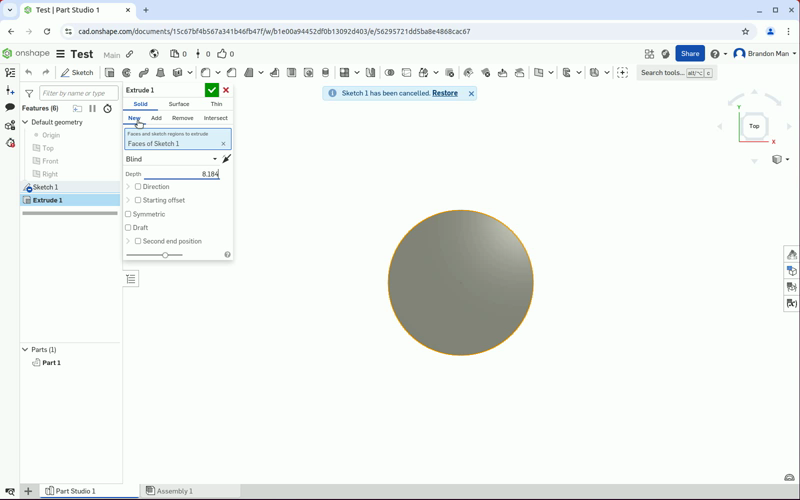
key(enter)
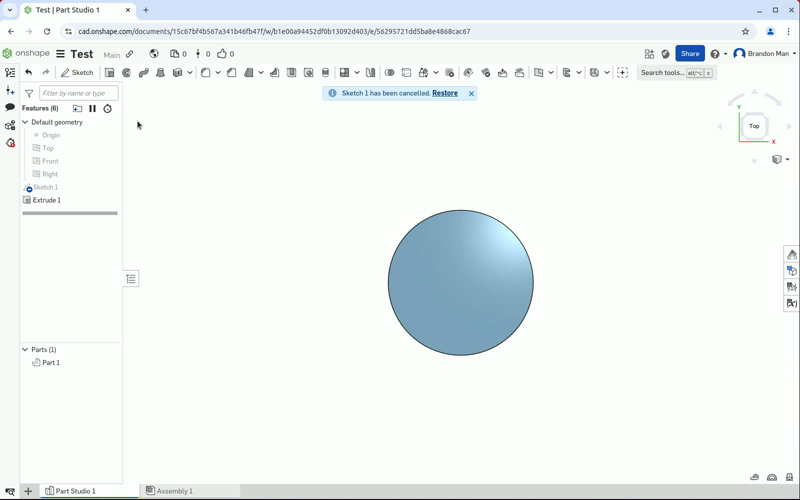
key(shift+h)
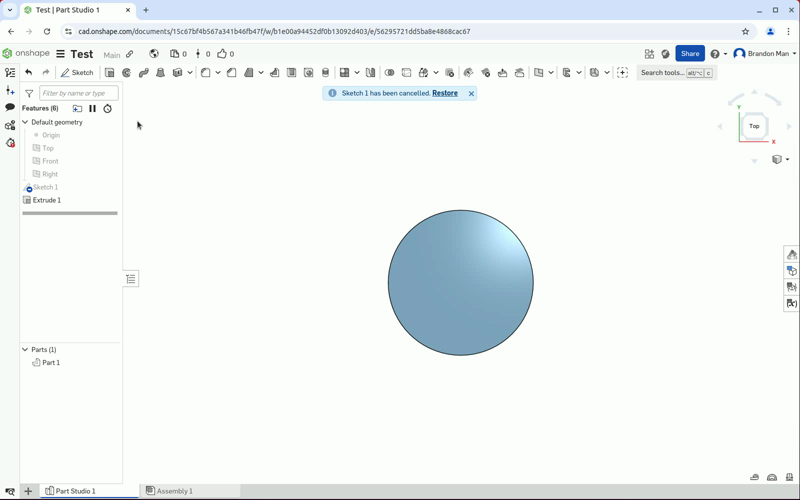
key(shift+h)
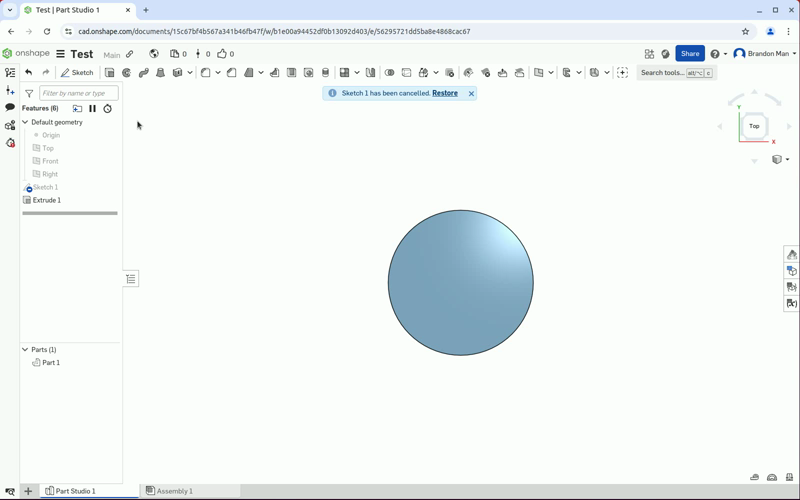
mouse_move(73, 189)
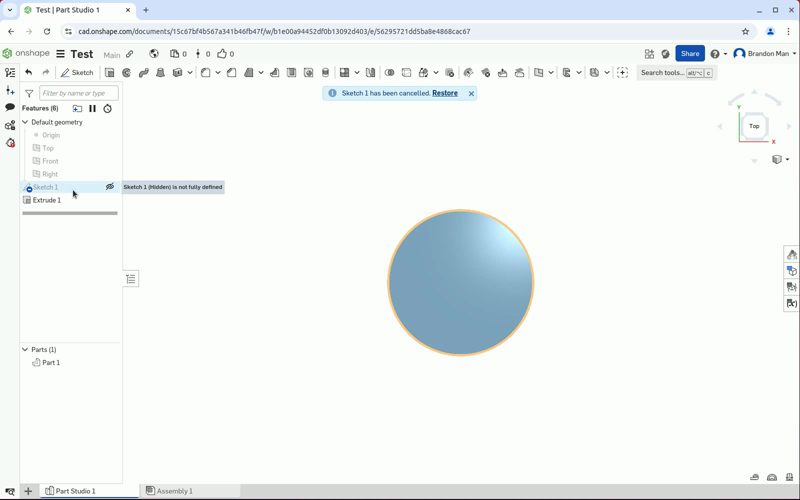
click(73, 189)
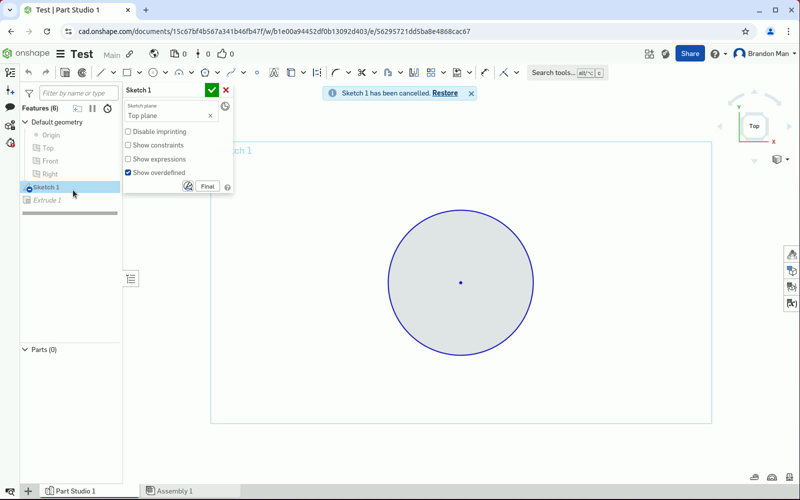
mouse_move(229, 92)
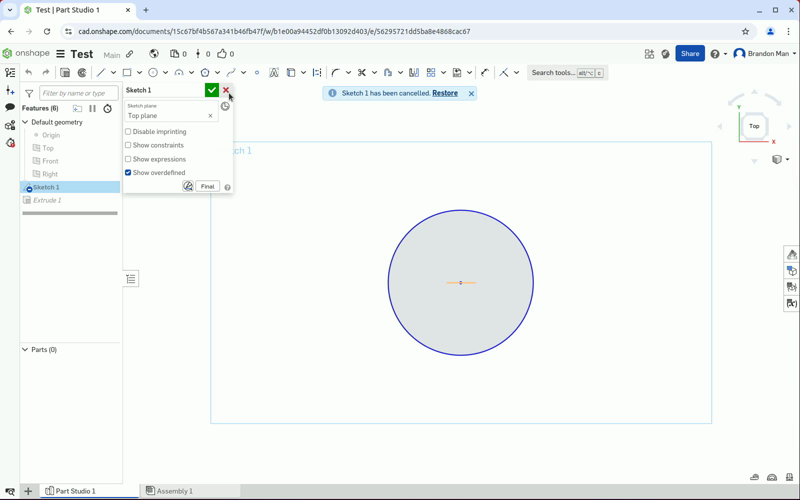
click(229, 92)
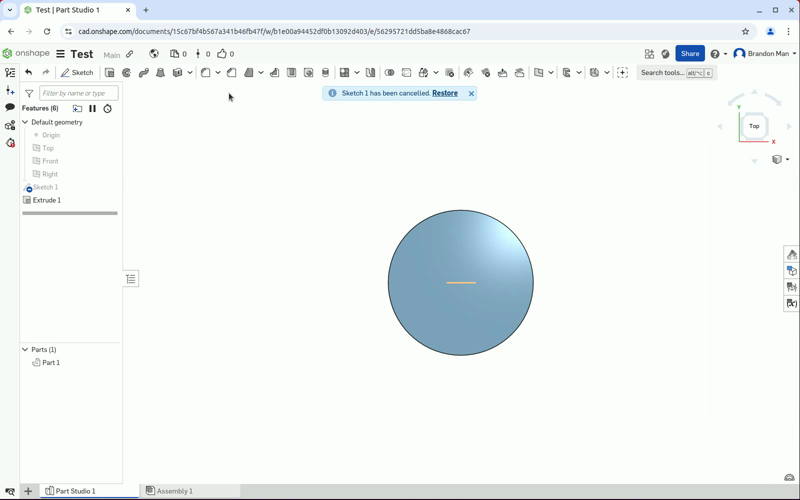
mouse_move(541, 75)
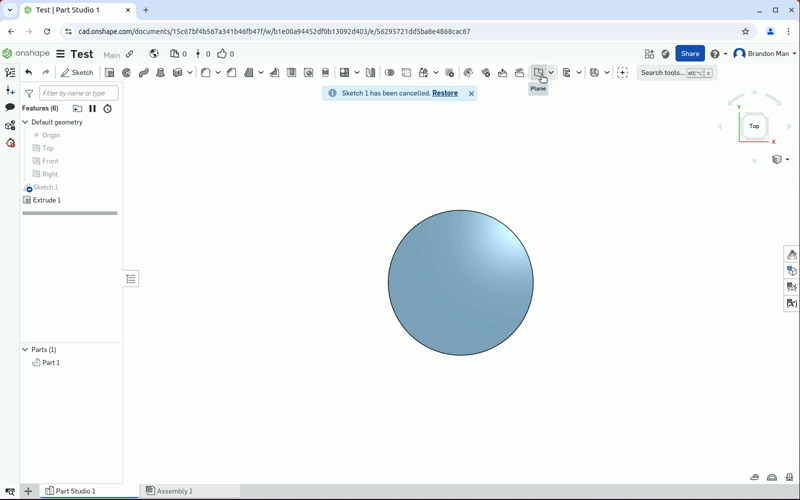
click(541, 75)
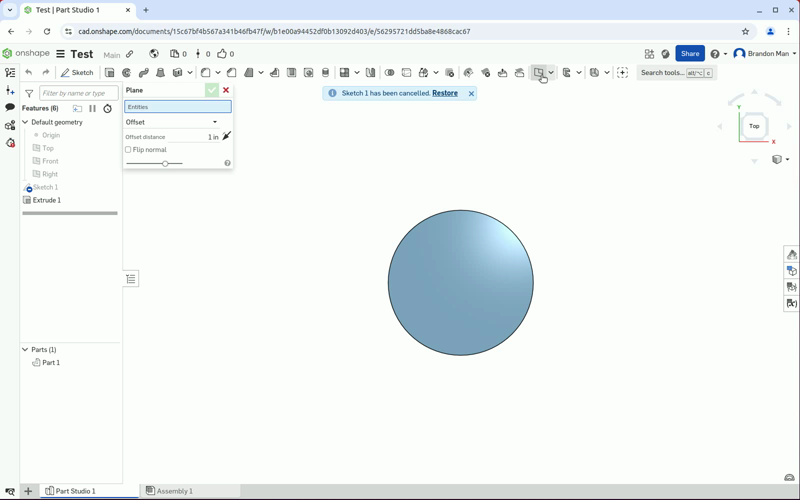
mouse_move(73, 150)
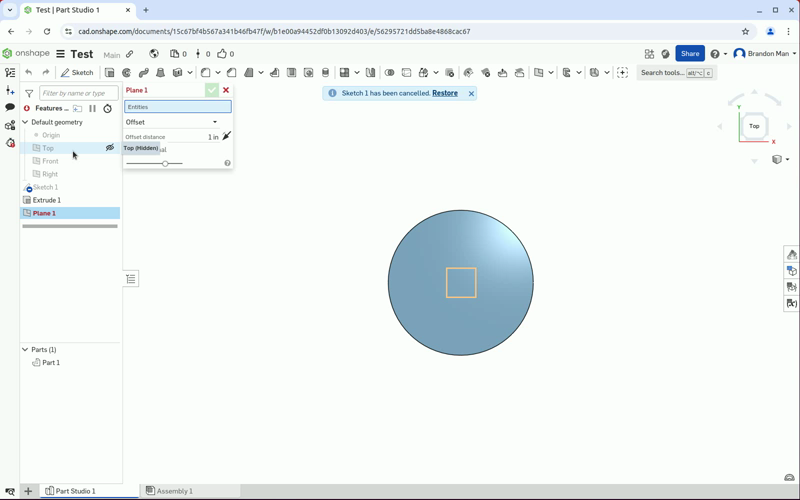
click(73, 150)
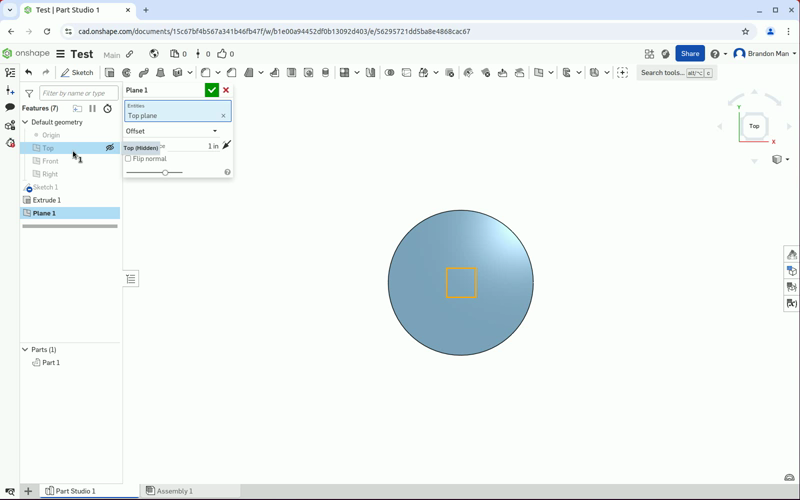
key(tab, 2)
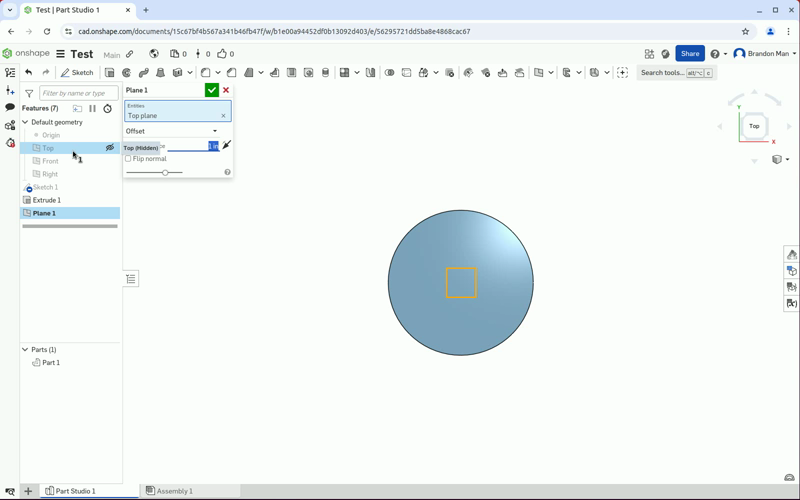
text(8.196)
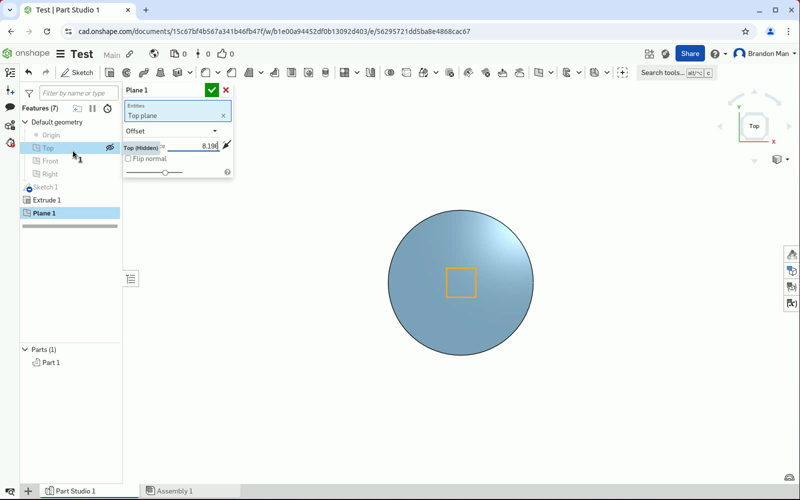
key(enter, 2)
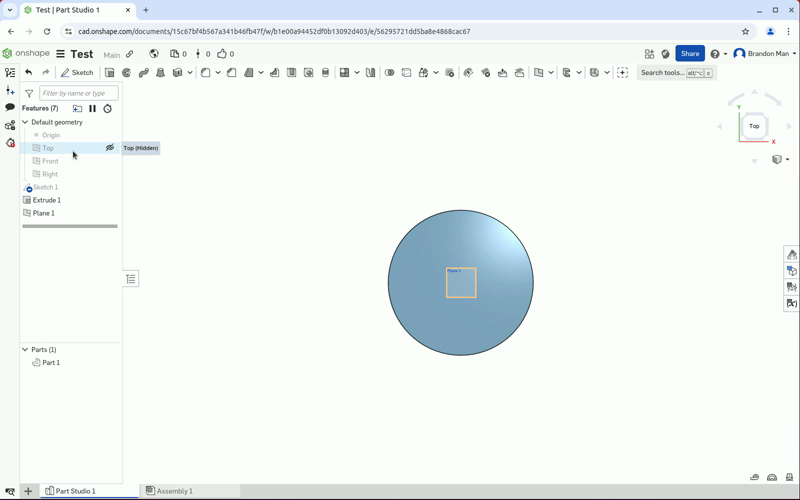
key(shift+s)
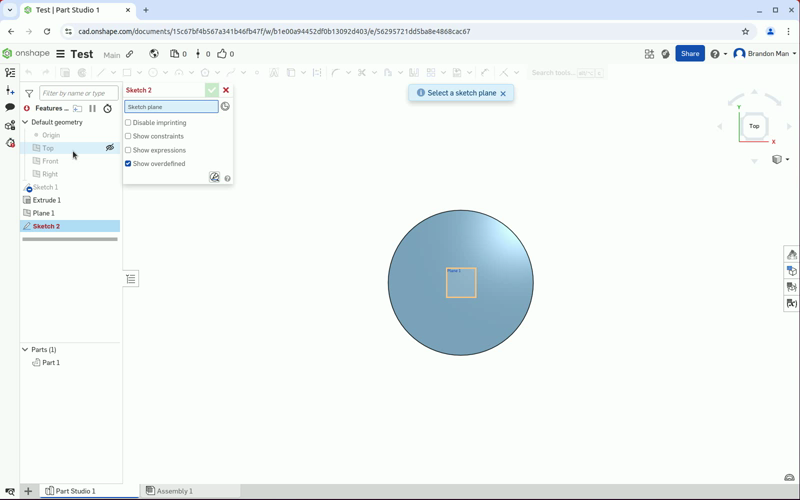
mouse_move(73, 215)
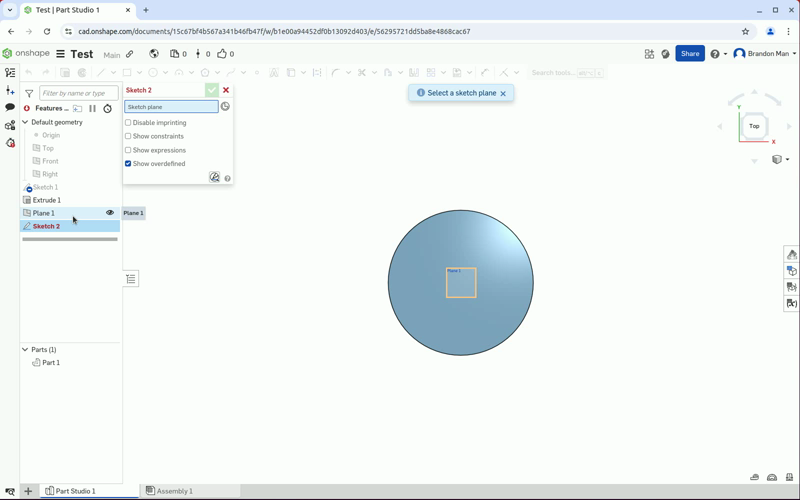
click(73, 215)
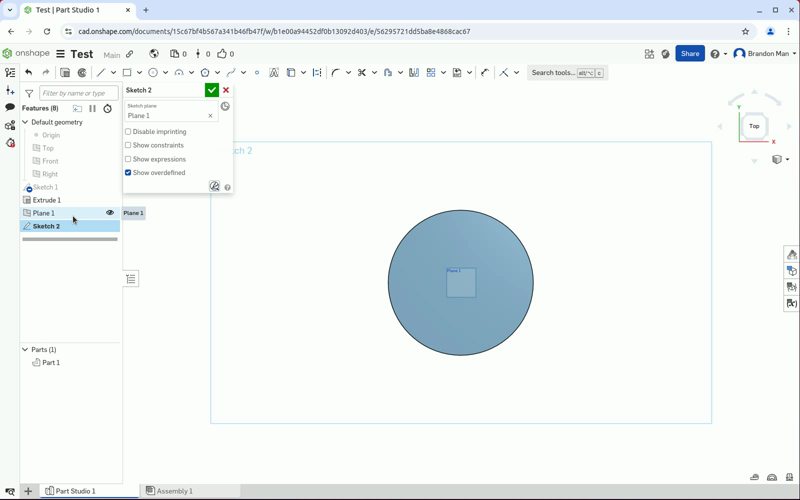
mouse_move(73, 352)
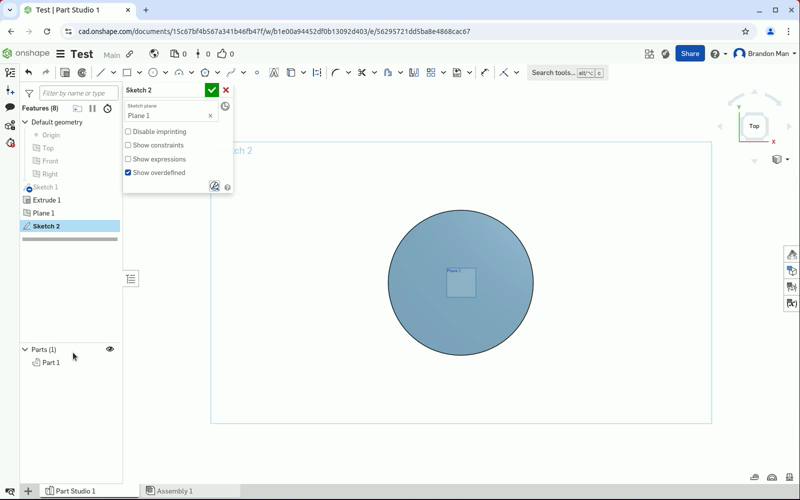
key(y)
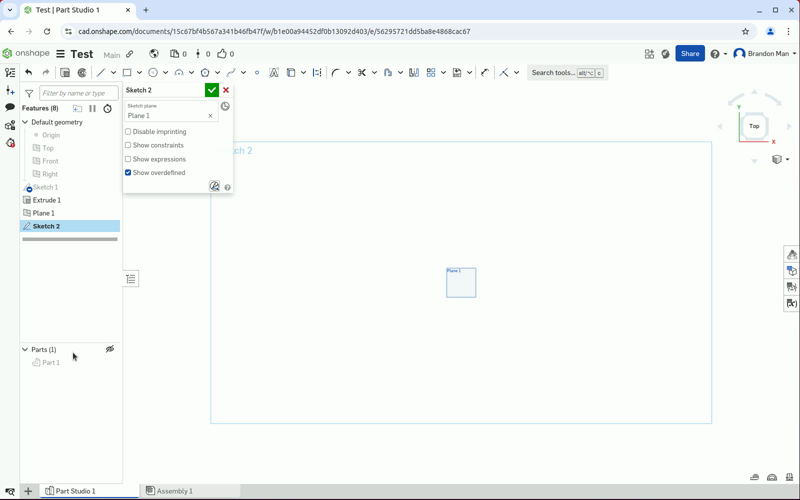
key(c)
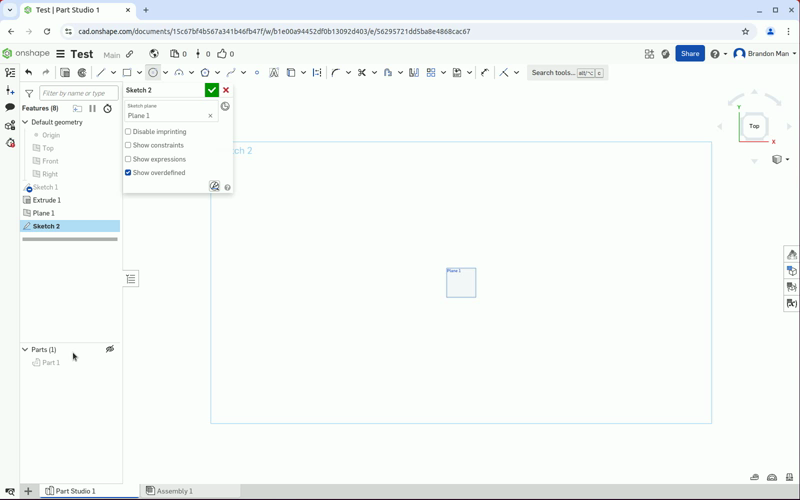
key_down(shift)
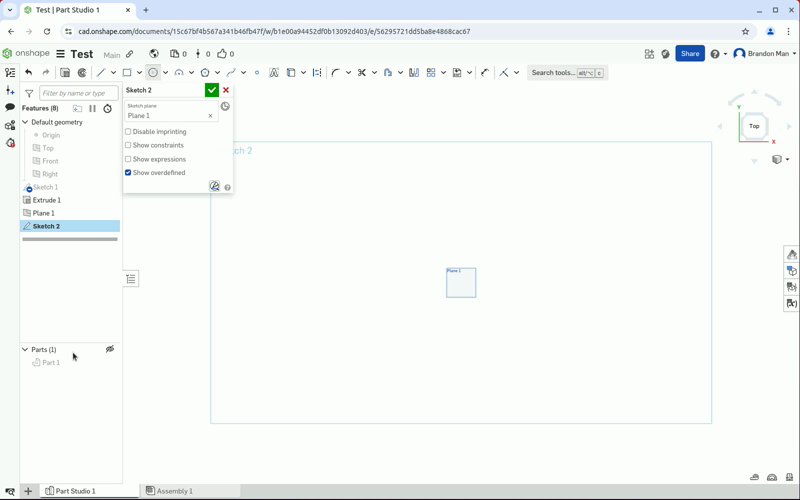
mouse_move(460, 282)
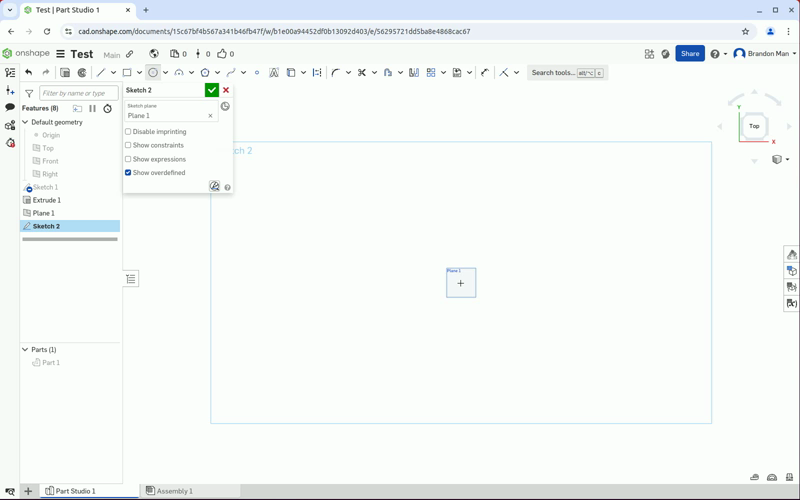
click(460, 282)
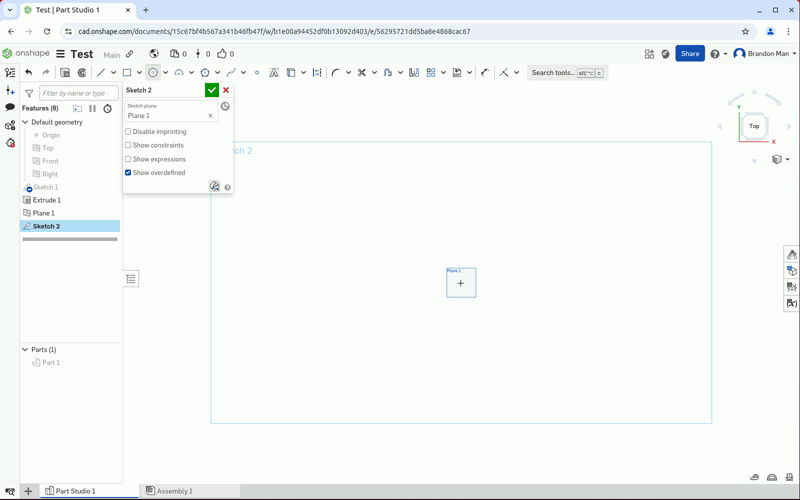
key_up(shift)
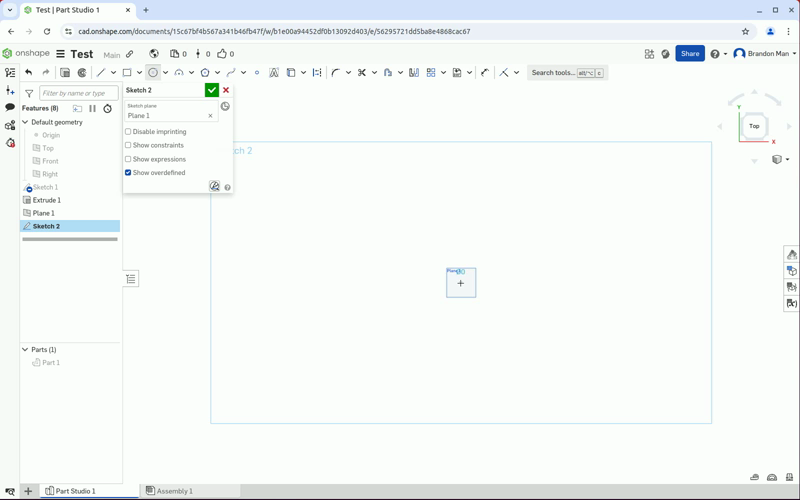
mouse_move(511, 282)
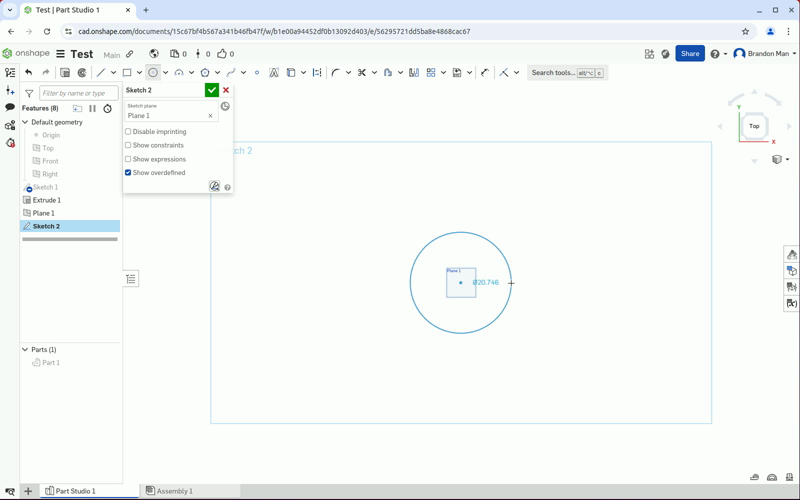
click(511, 282)
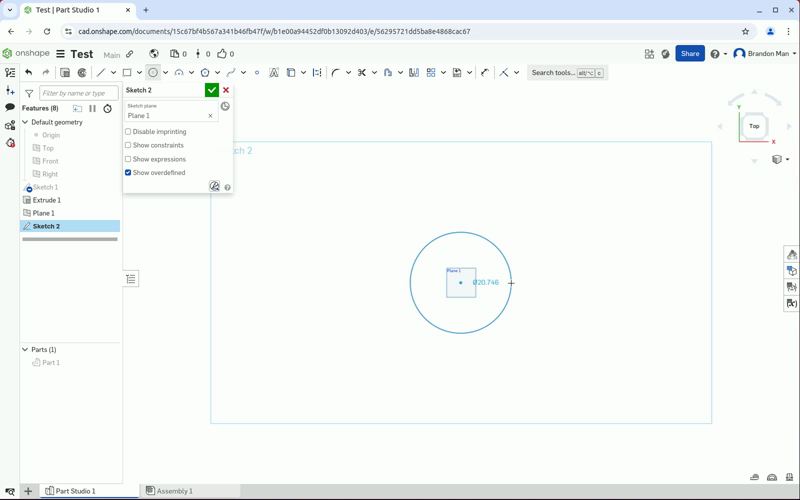
key(esc)
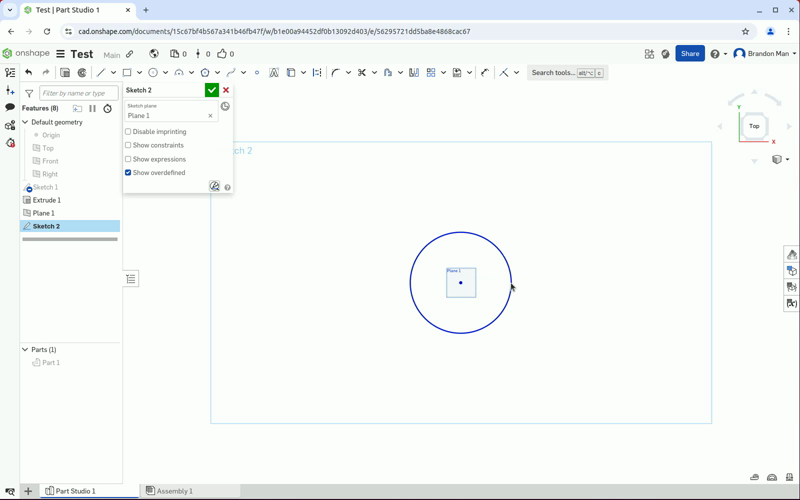
mouse_move(474, 278)
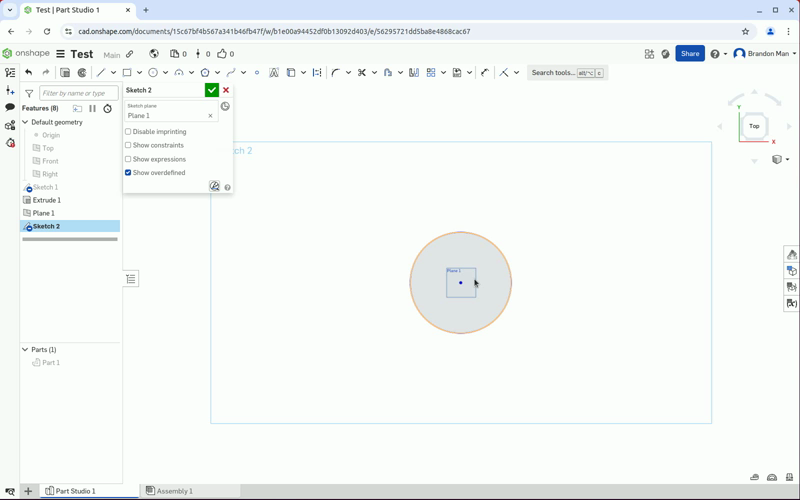
click(474, 278)
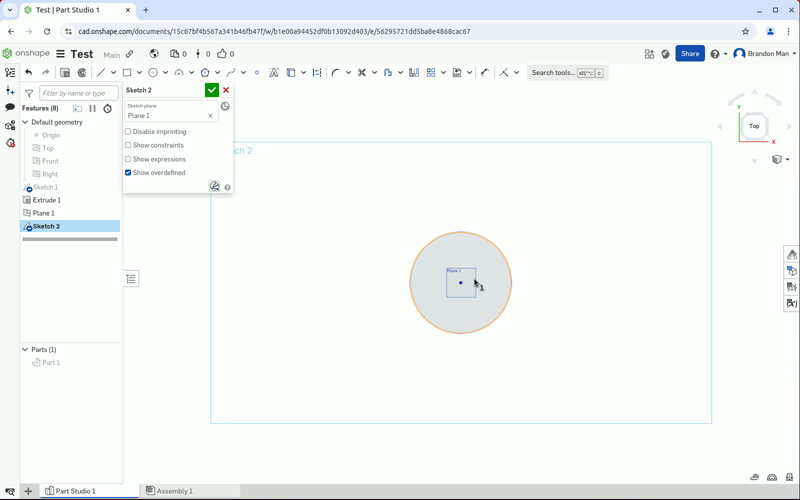
mouse_move(73, 352)
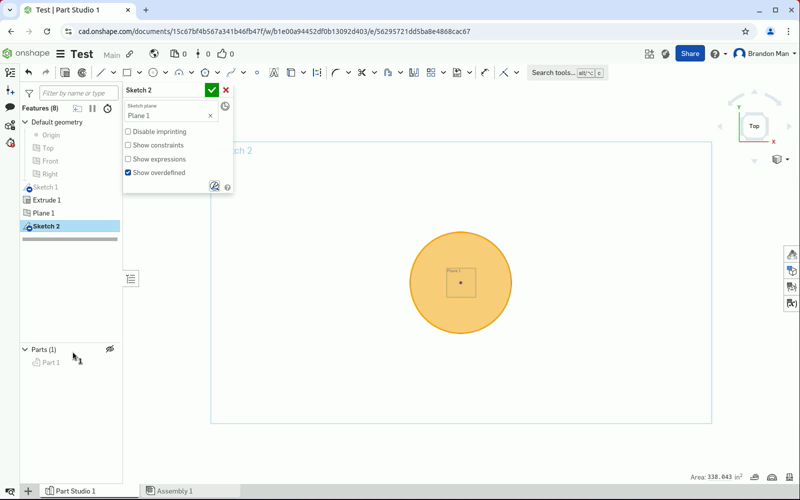
key(shift+y)
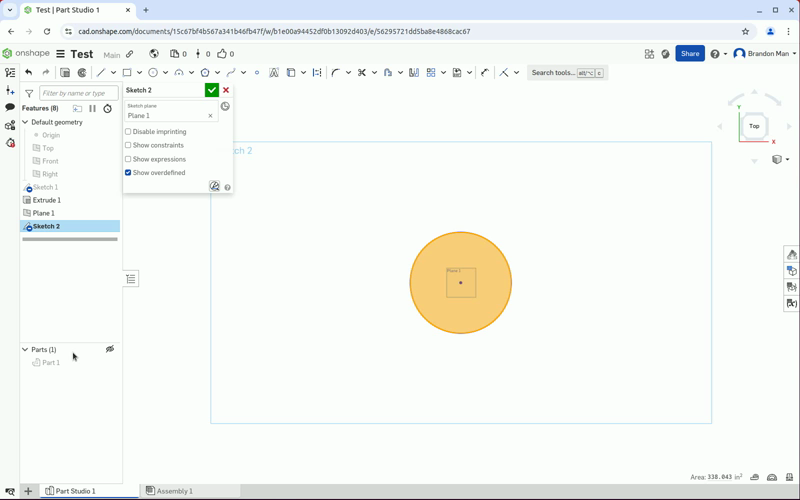
key(shift+e)
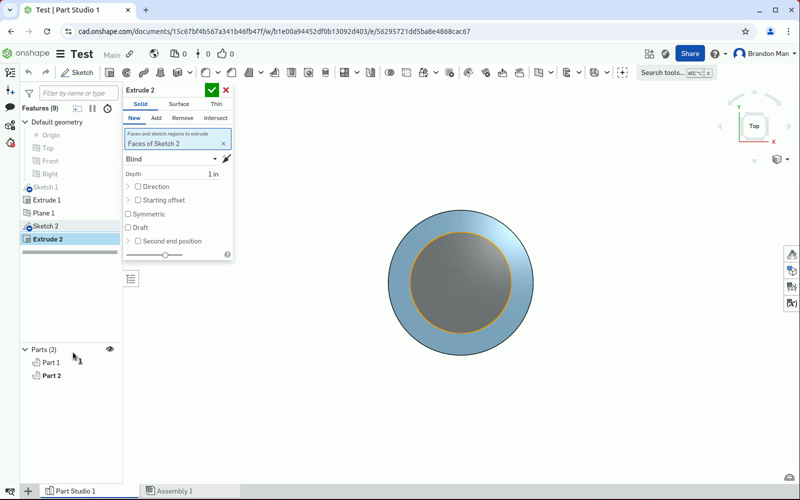
mouse_move(143, 106)
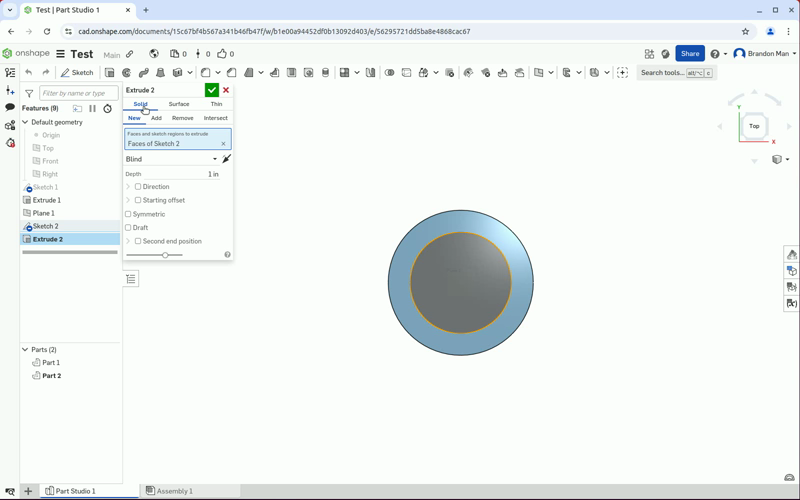
click(143, 106)
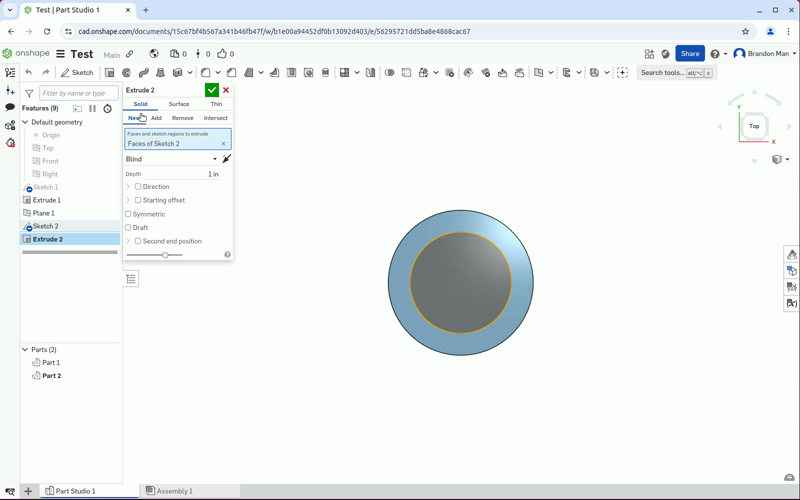
mouse_move(137, 120)
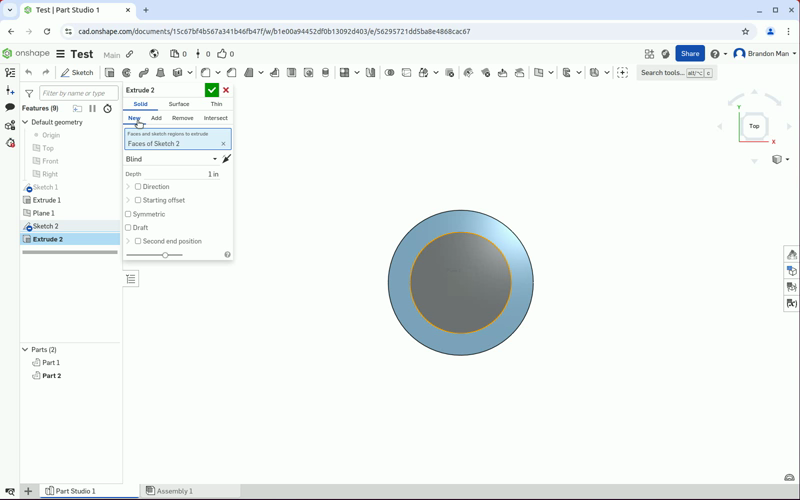
click(137, 120)
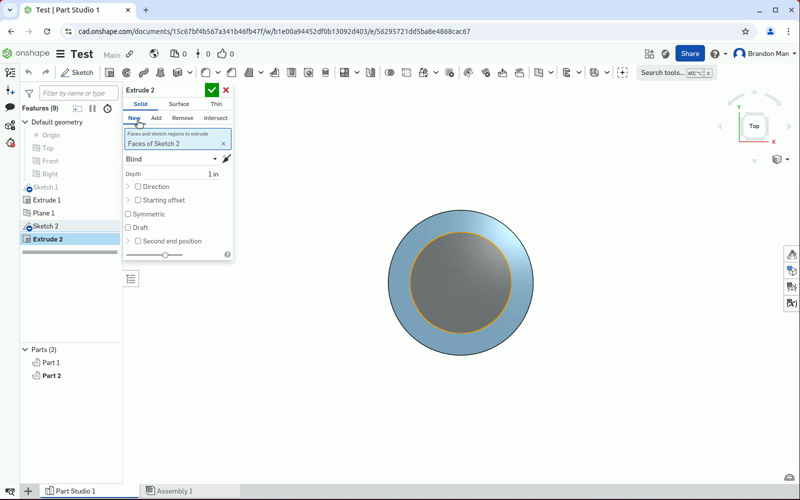
key(tab, 4)
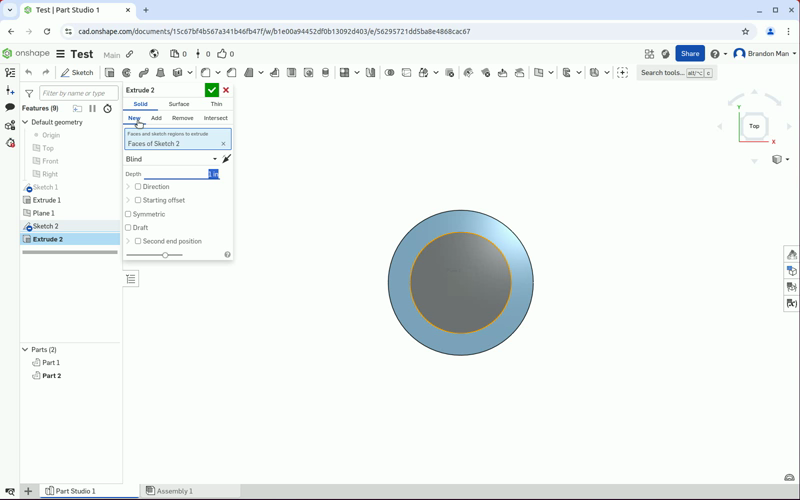
text(11.554)
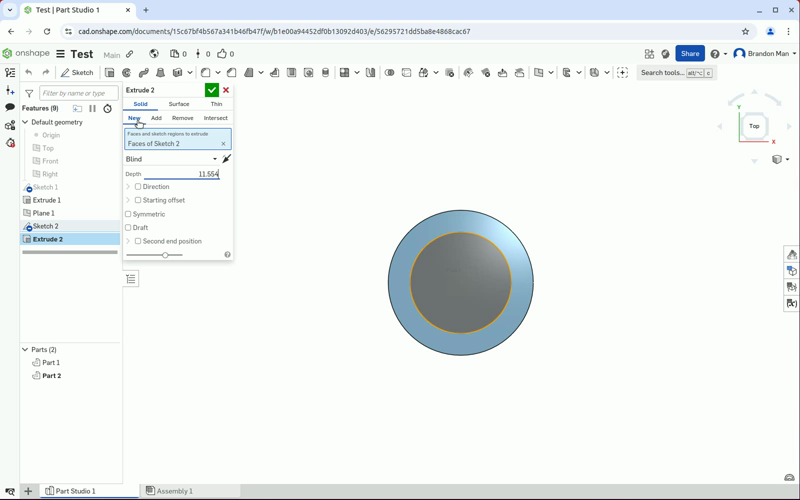
key(enter)
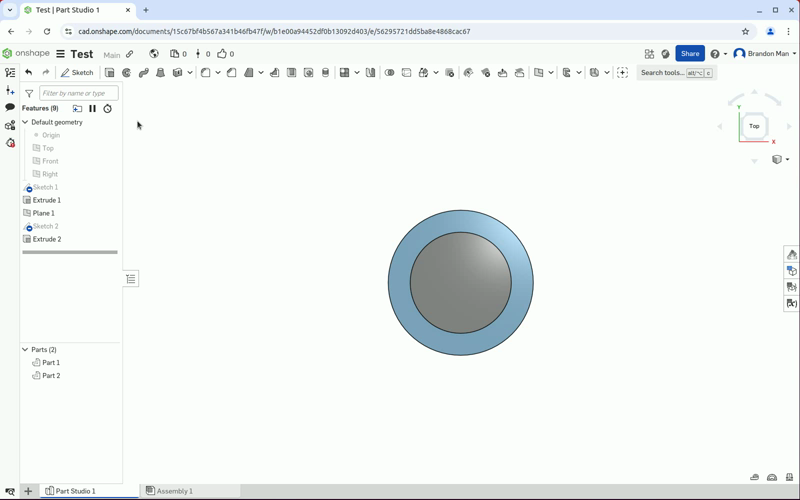
key(shift+h)
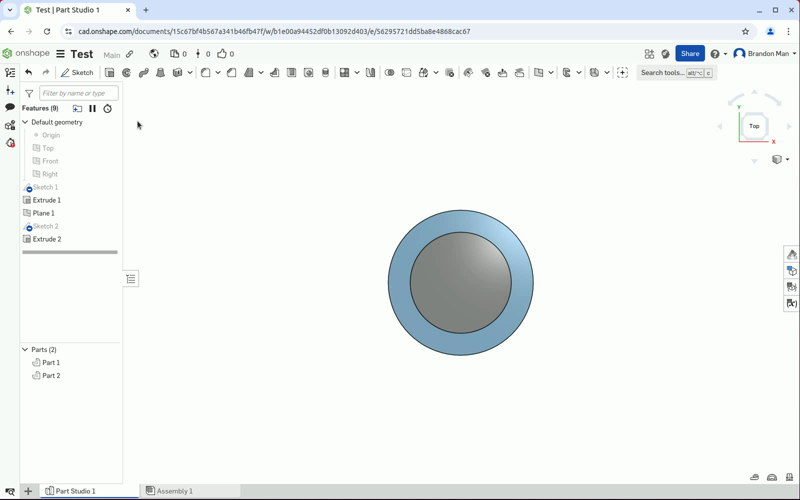
key(shift+h)
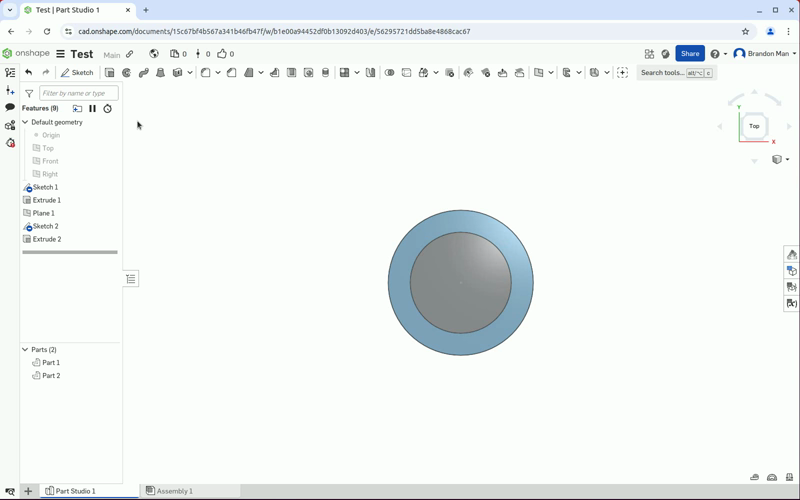
key(shift+7)
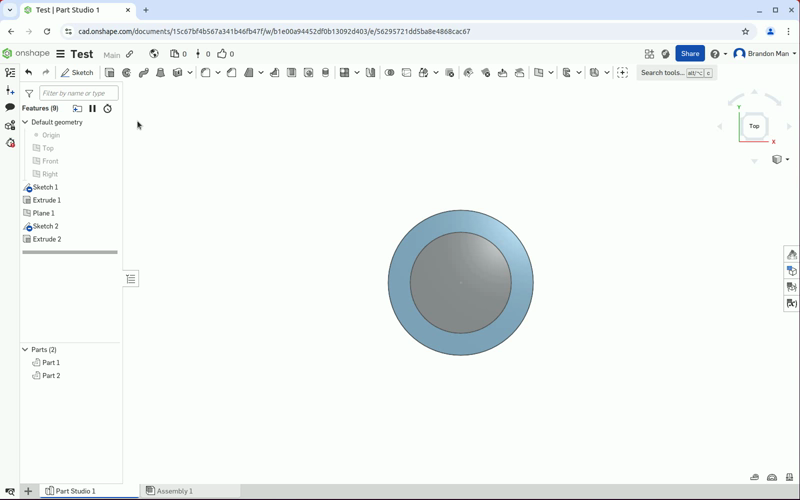
key(up, 3)
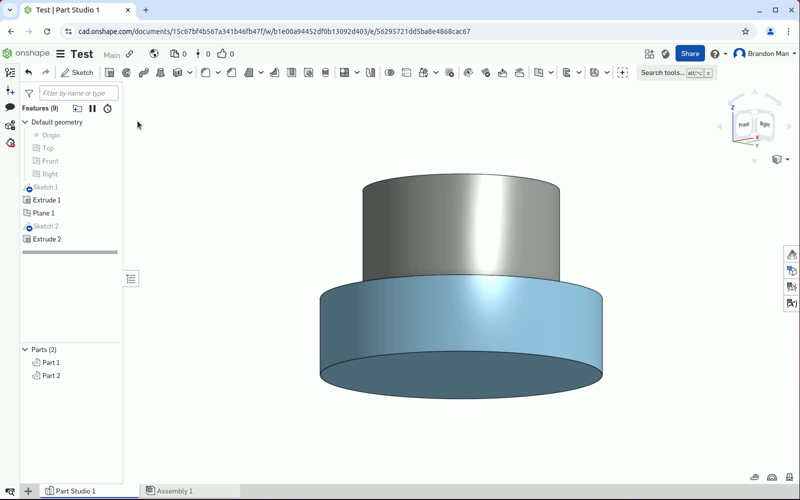
key(left, 3)
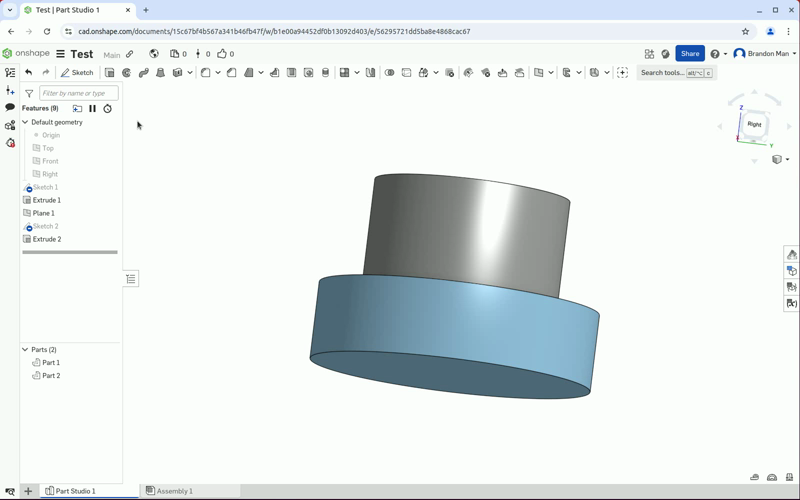
key(right, 3)
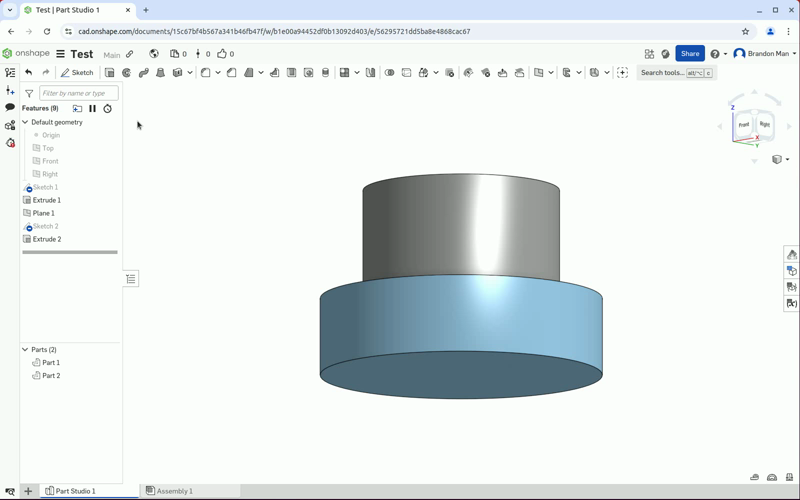
key(down, 3)
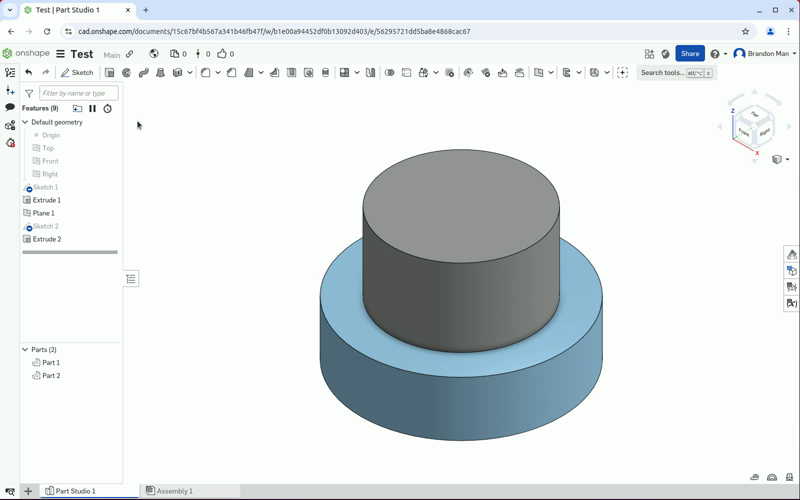
mouse_move(73, 189)
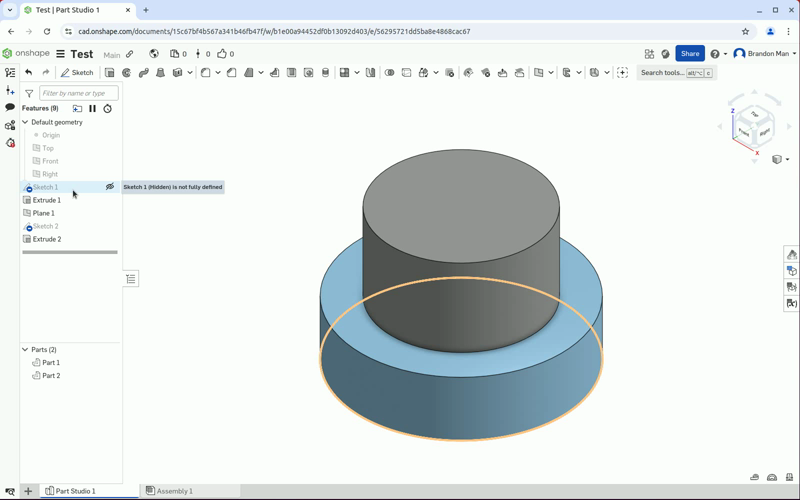
click(73, 189)